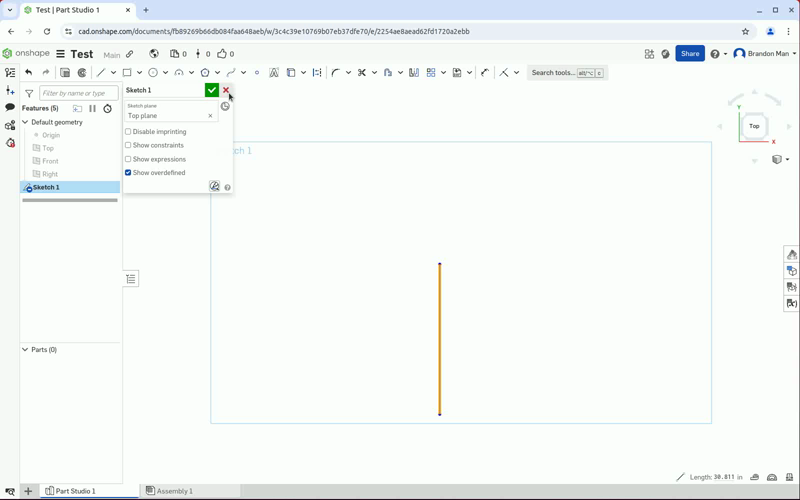
key(shift+h)
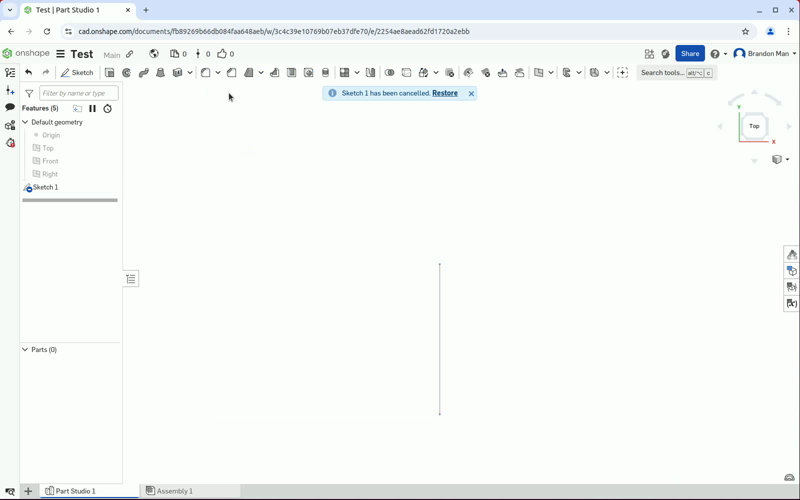
key(shift+s)
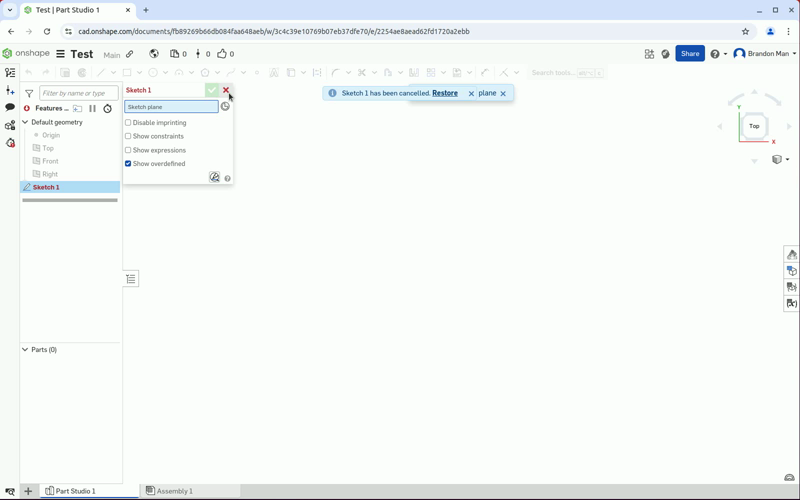
mouse_move(73, 150)
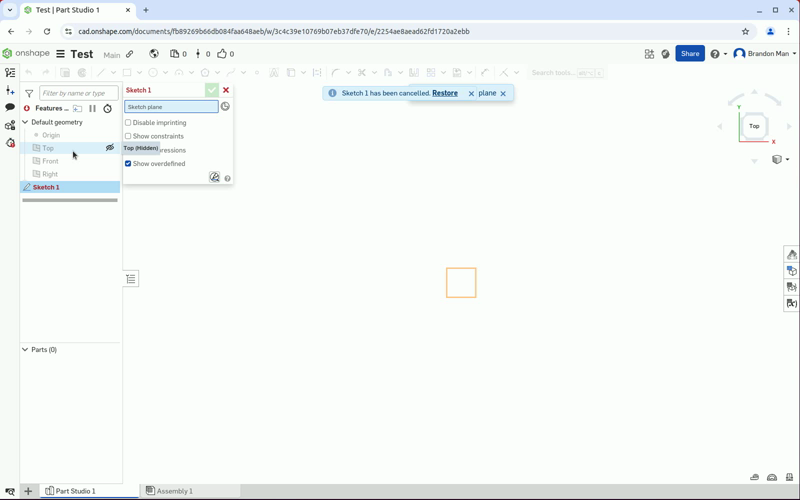
click(73, 150)
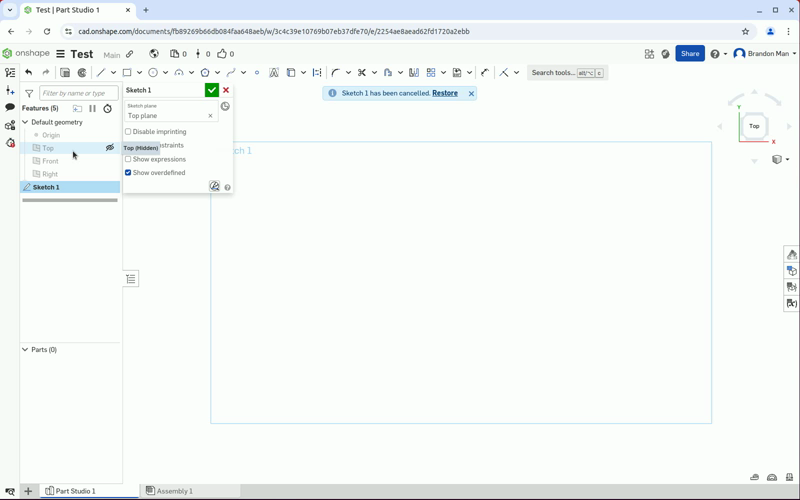
mouse_move(73, 352)
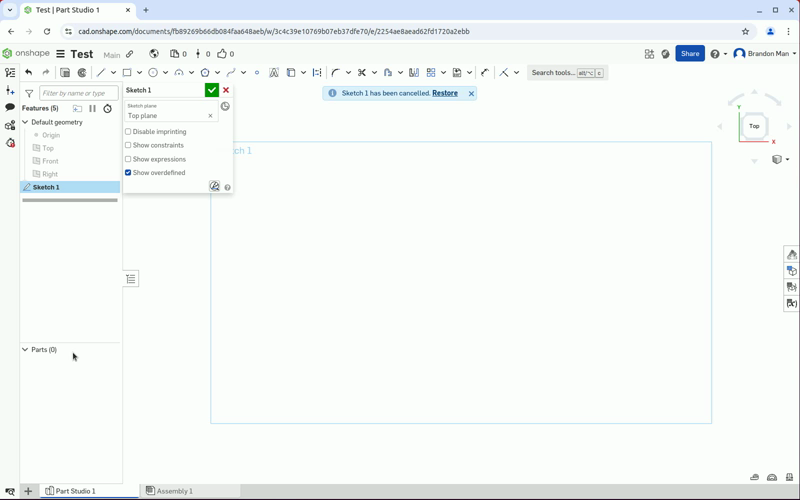
key(y)
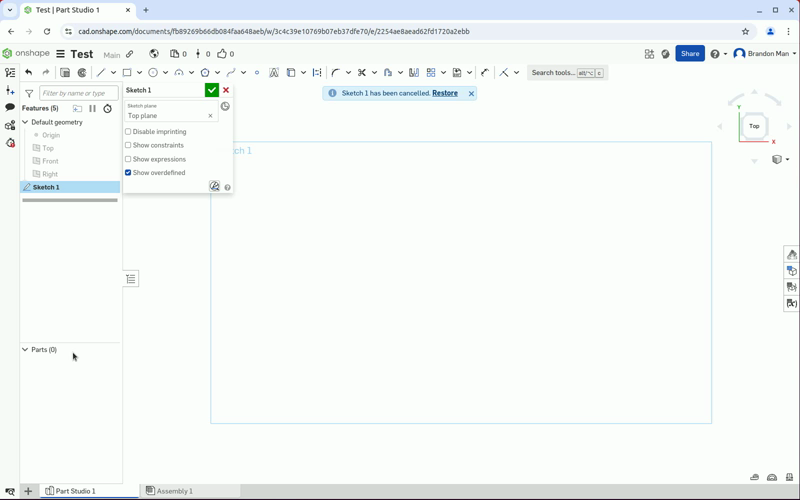
key(c)
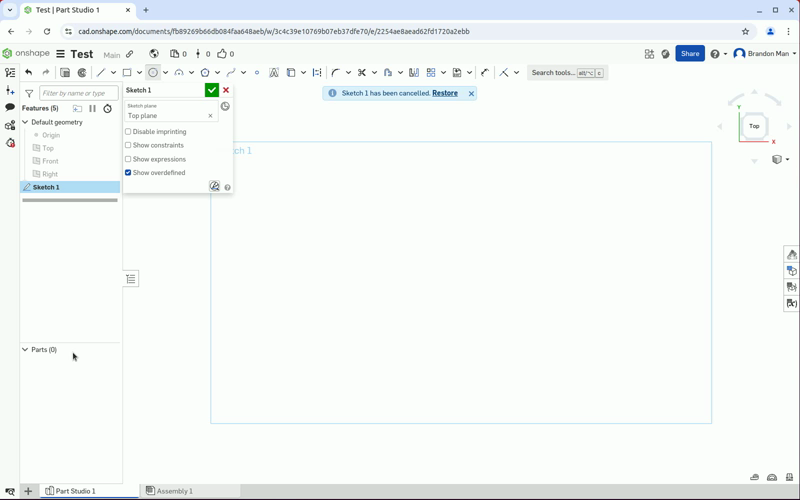
key_down(shift)
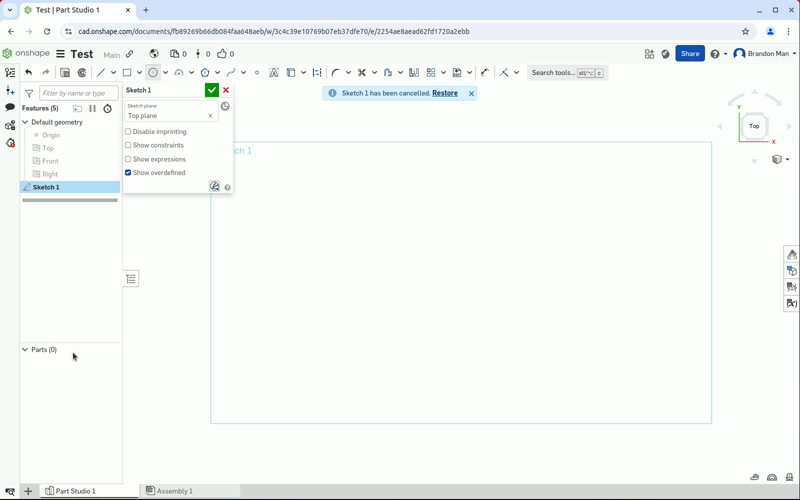
mouse_move(461, 282)
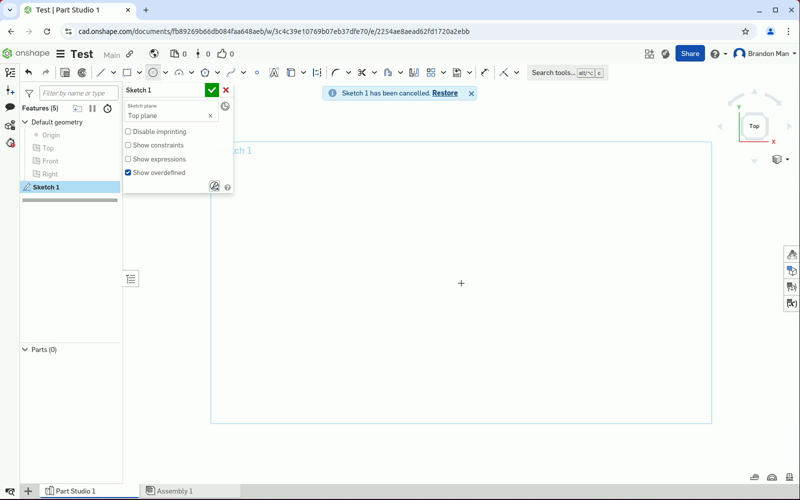
click(461, 282)
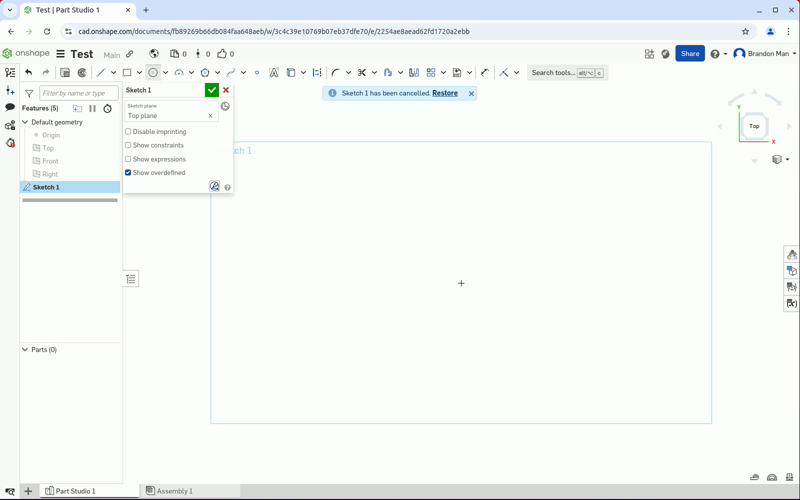
key_up(shift)
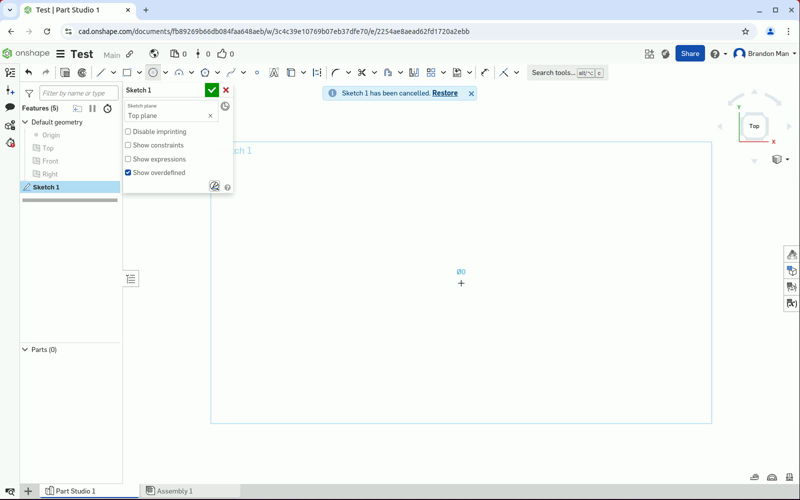
mouse_move(574, 282)
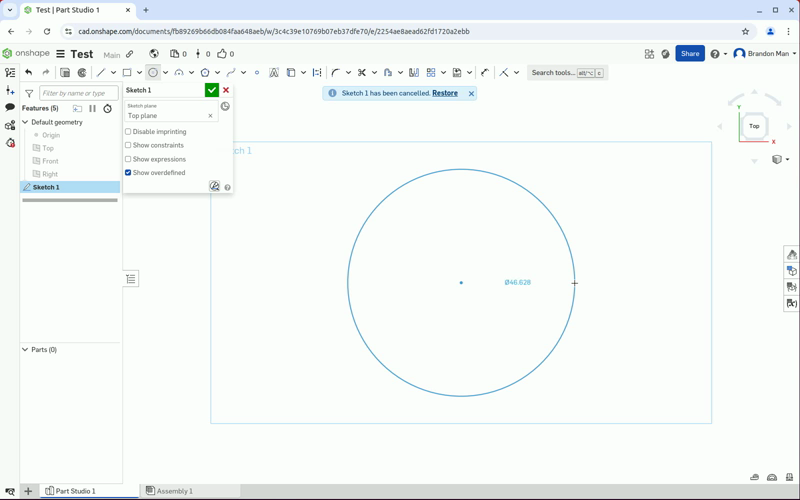
click(574, 282)
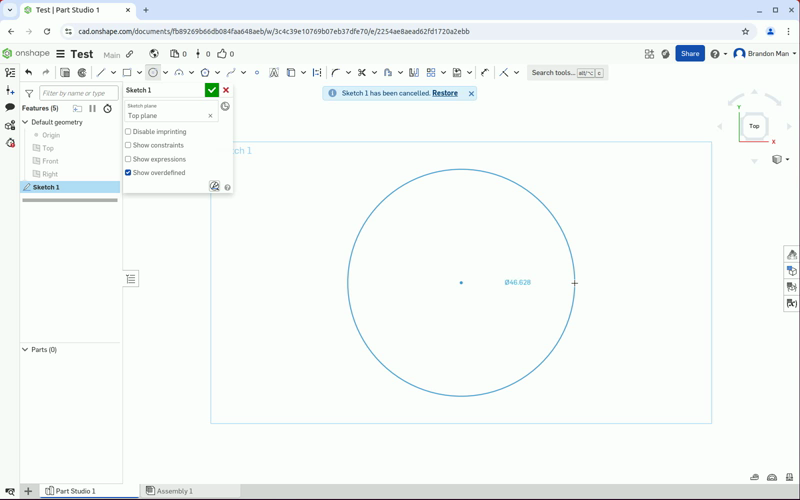
key(esc)
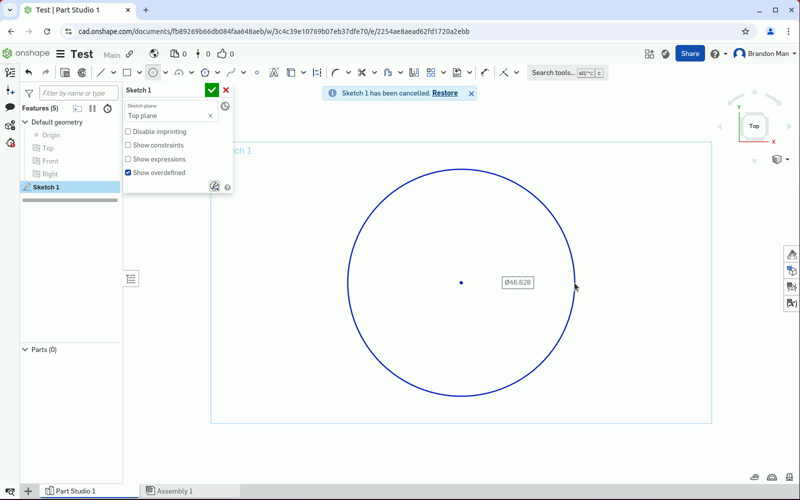
key(c)
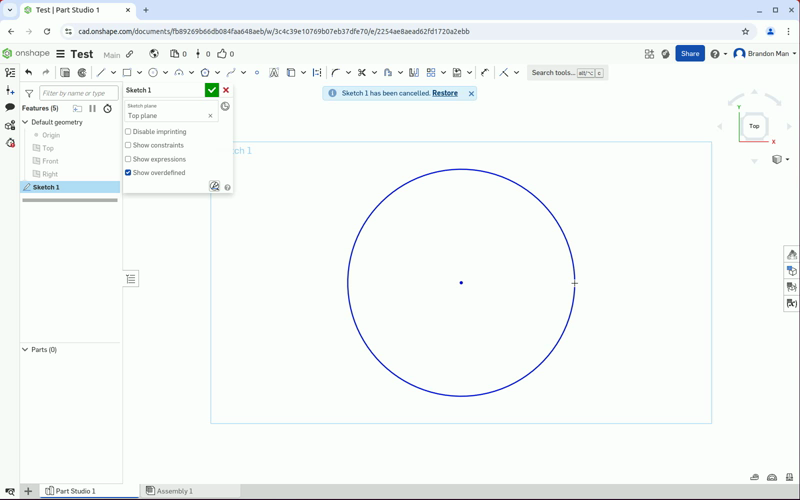
key_down(shift)
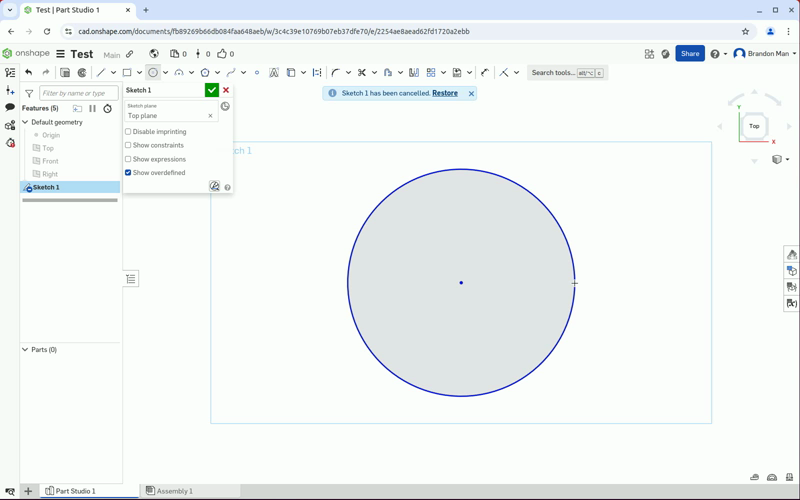
mouse_move(461, 282)
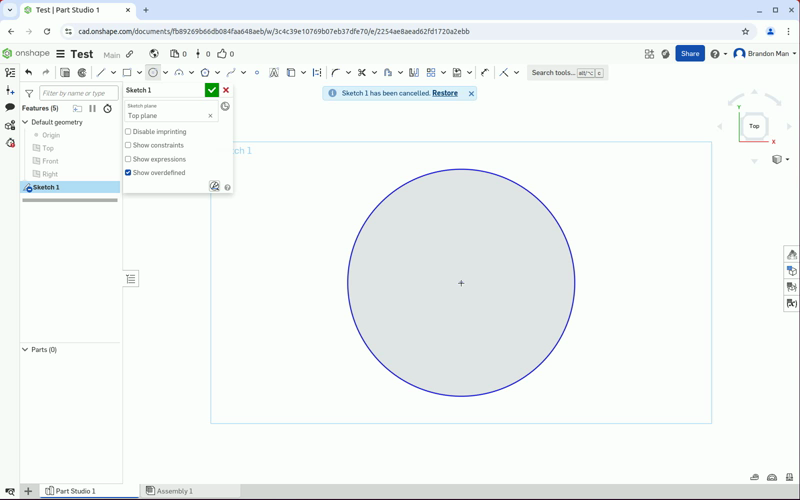
click(461, 282)
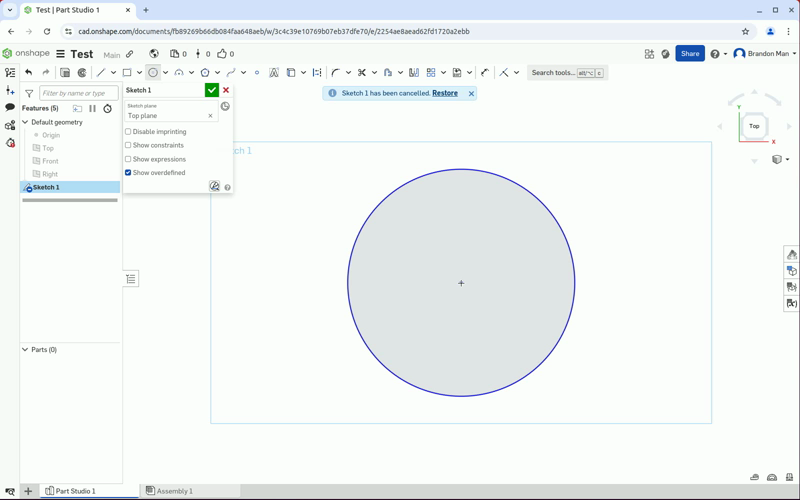
key_up(shift)
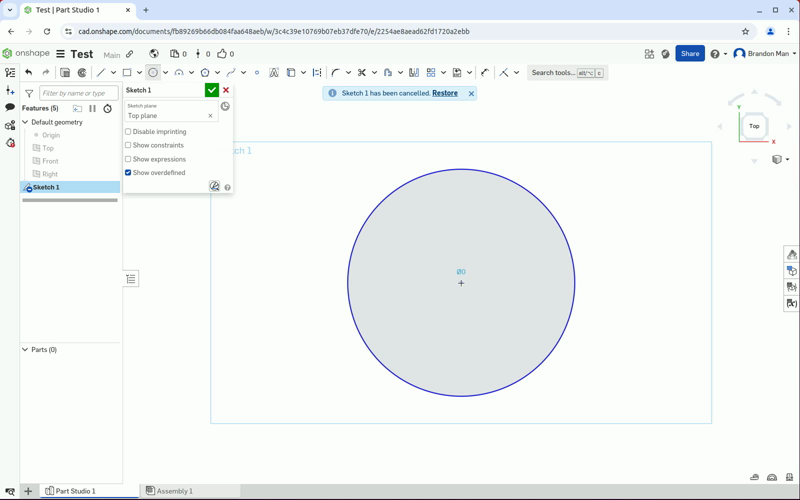
mouse_move(569, 282)
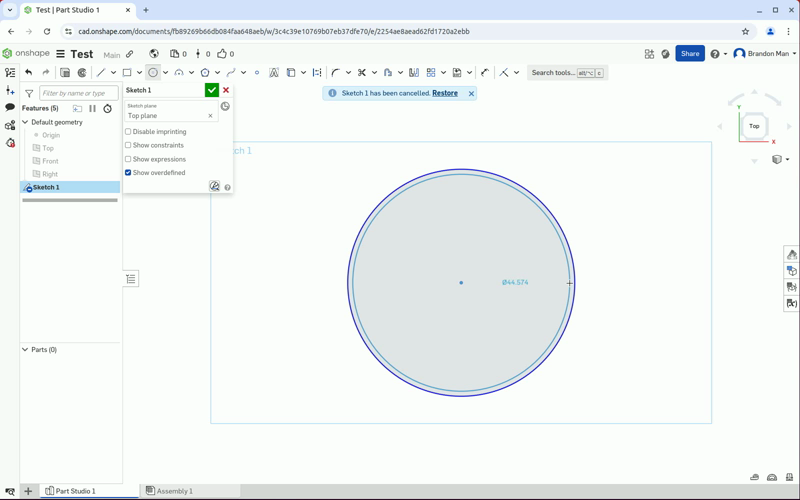
click(569, 282)
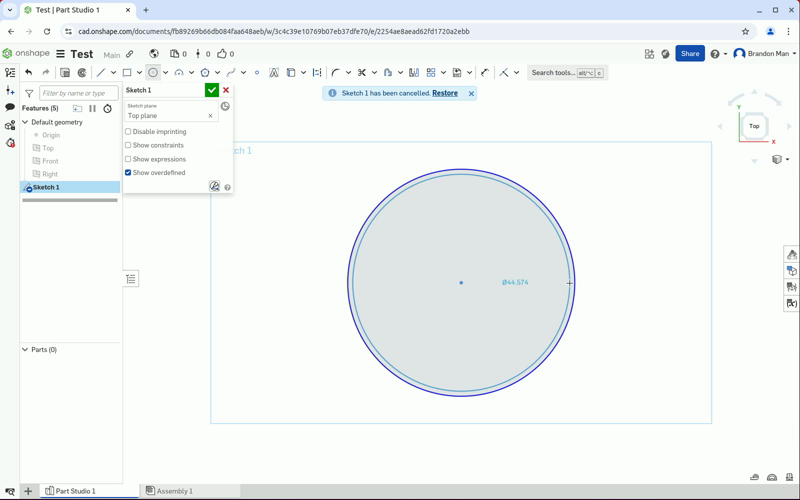
key(esc)
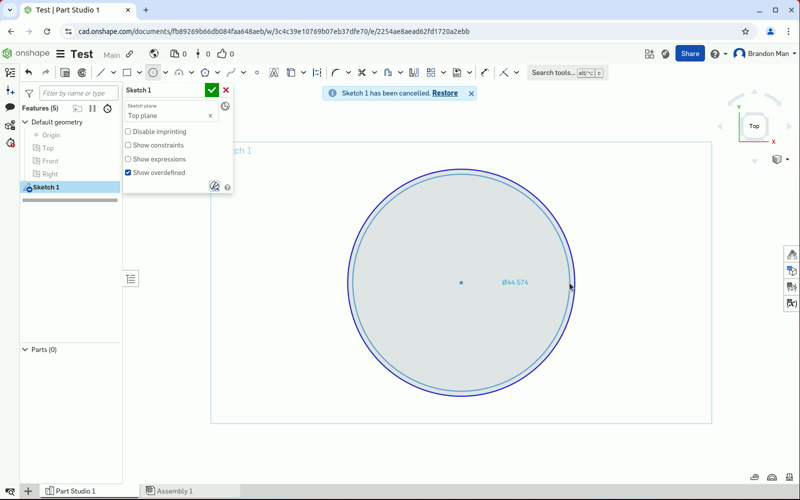
mouse_move(423, 386)
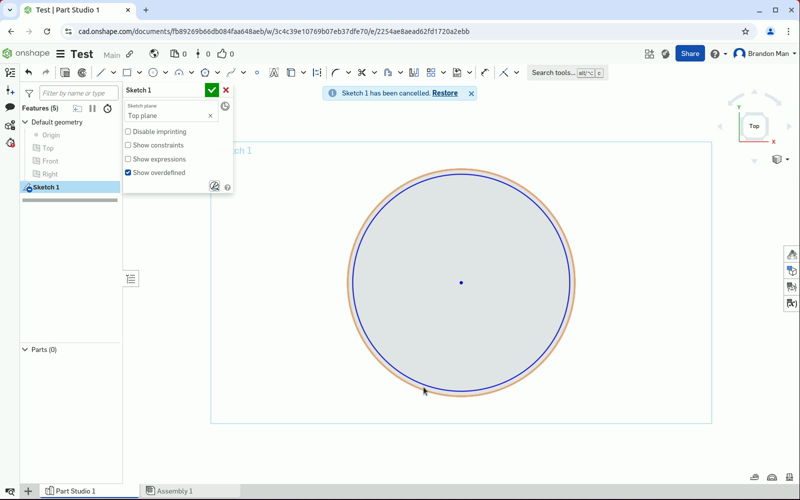
click(423, 386)
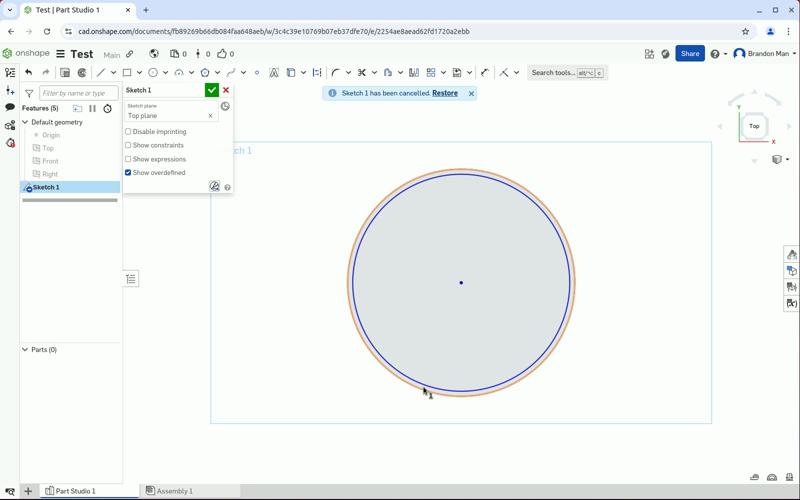
mouse_move(73, 352)
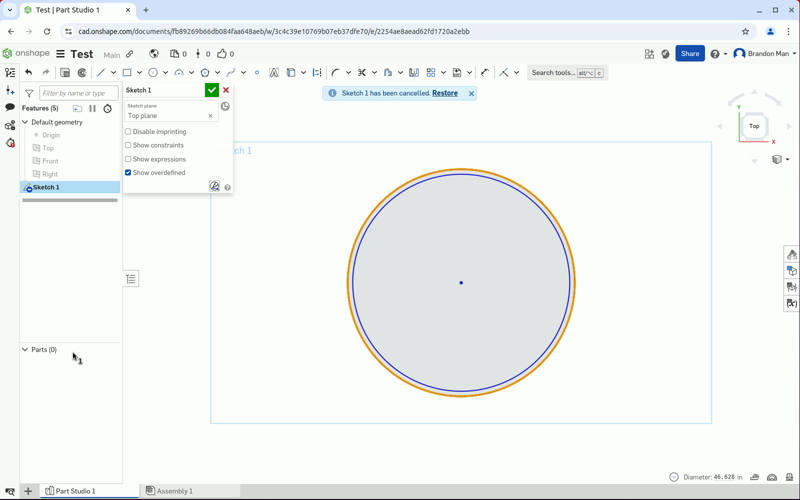
key(shift+y)
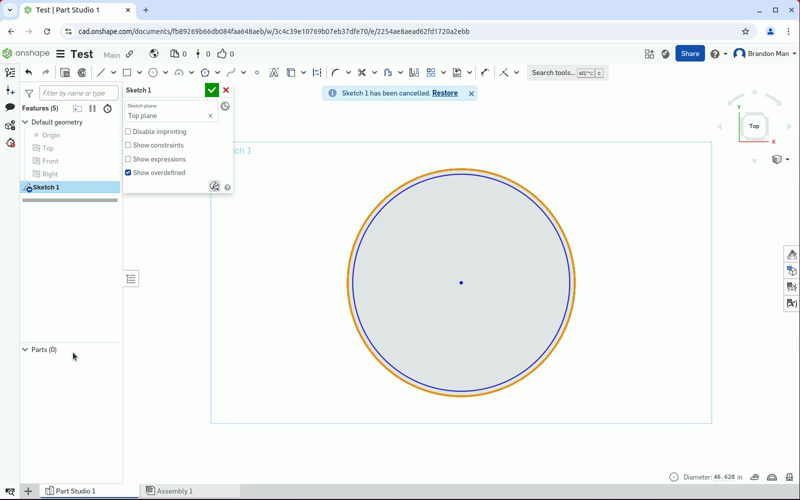
key(shift+e)
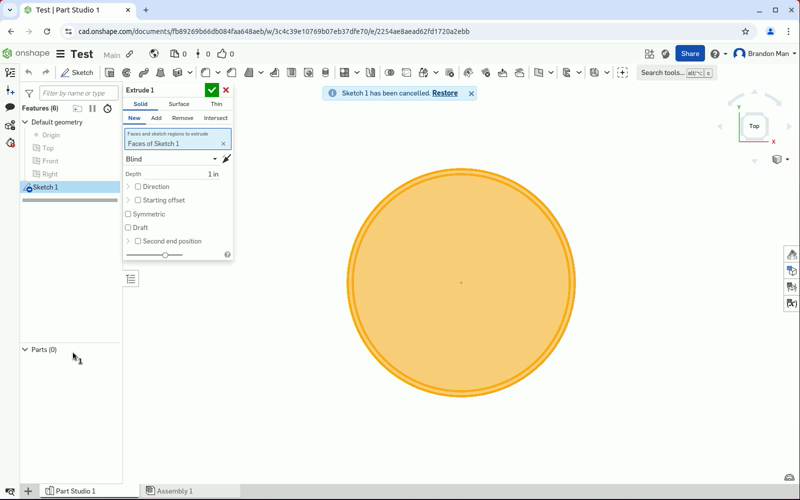
mouse_move(143, 106)
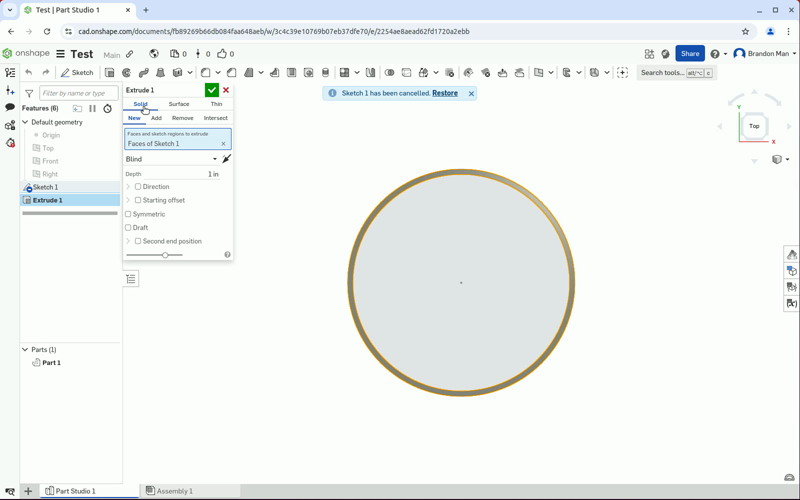
click(143, 106)
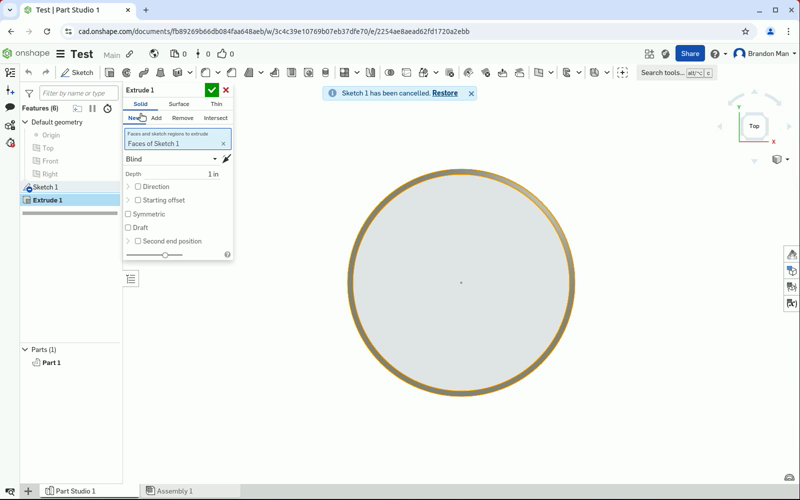
mouse_move(137, 120)
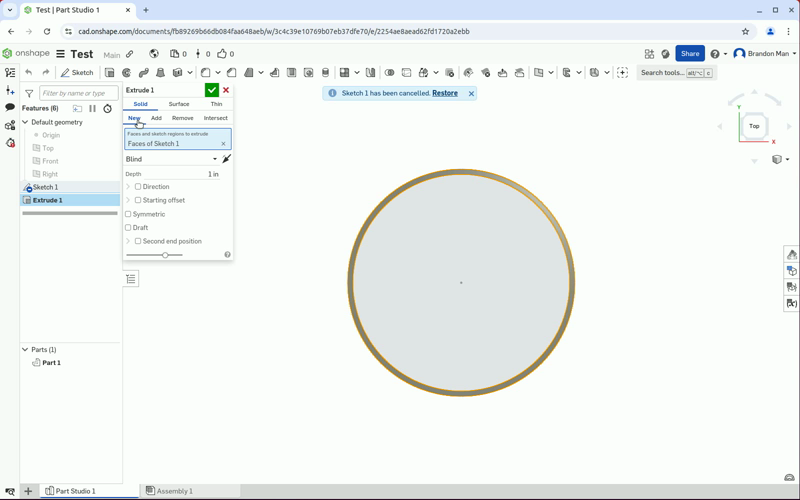
click(137, 120)
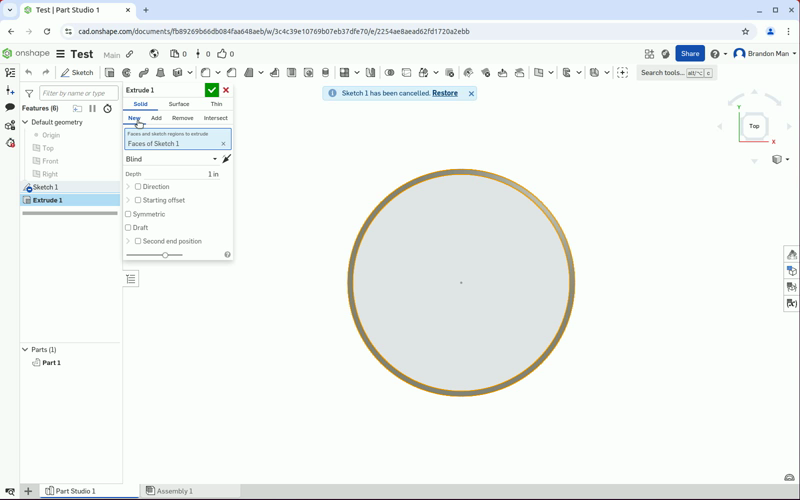
key(tab, 4)
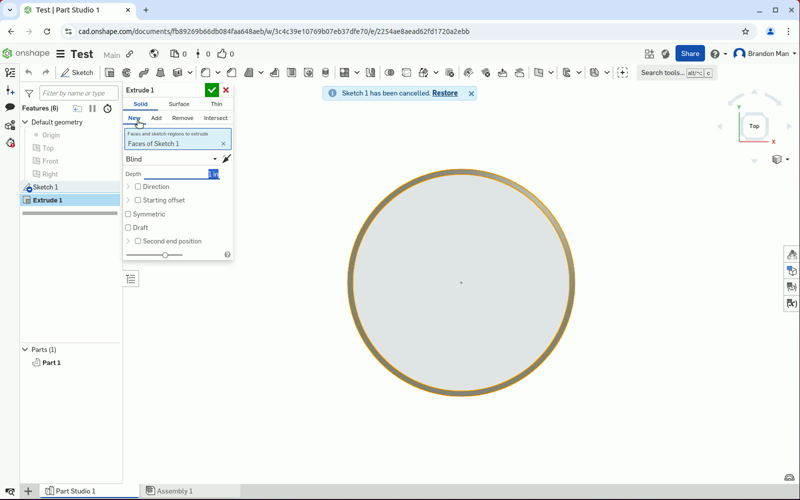
text(8.425)
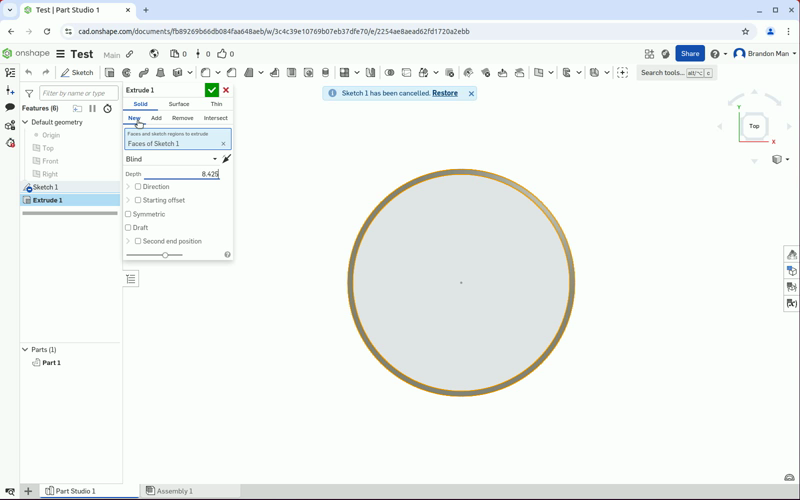
key(enter)
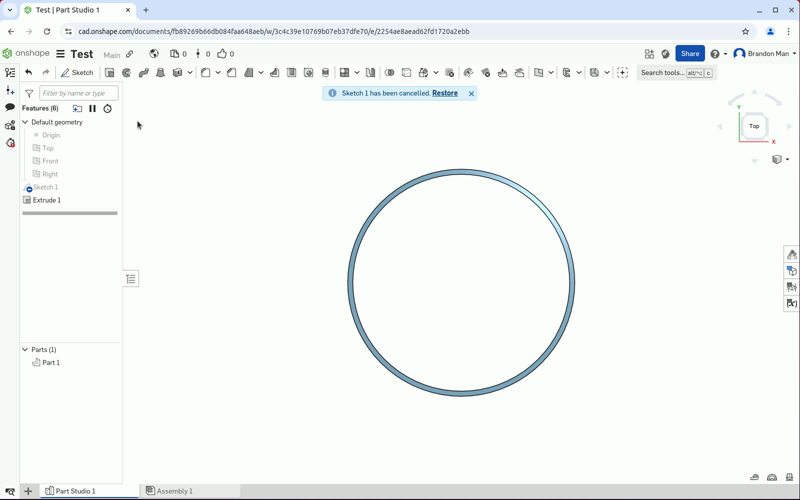
key(shift+h)
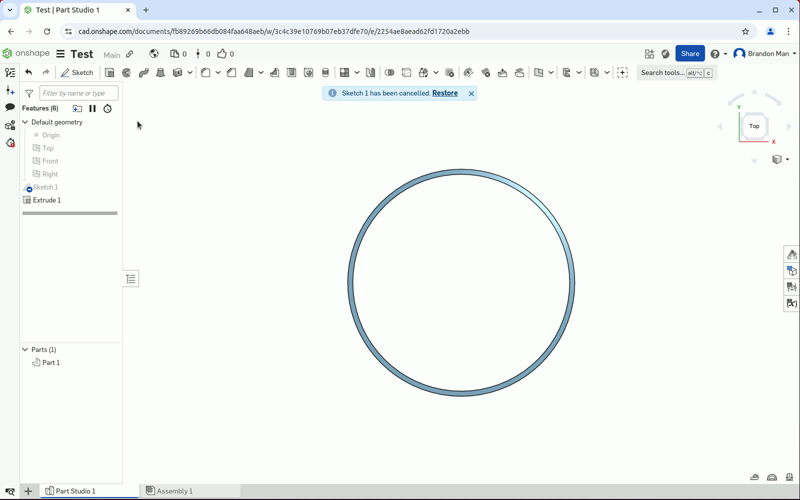
key(shift+h)
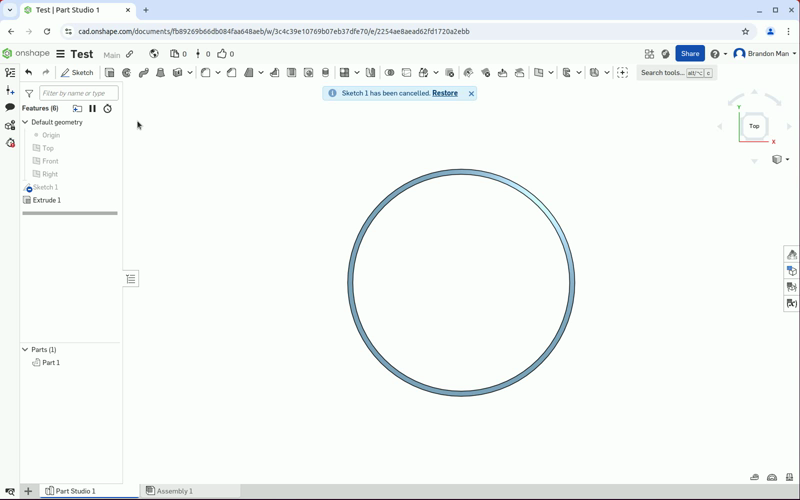
mouse_move(73, 189)
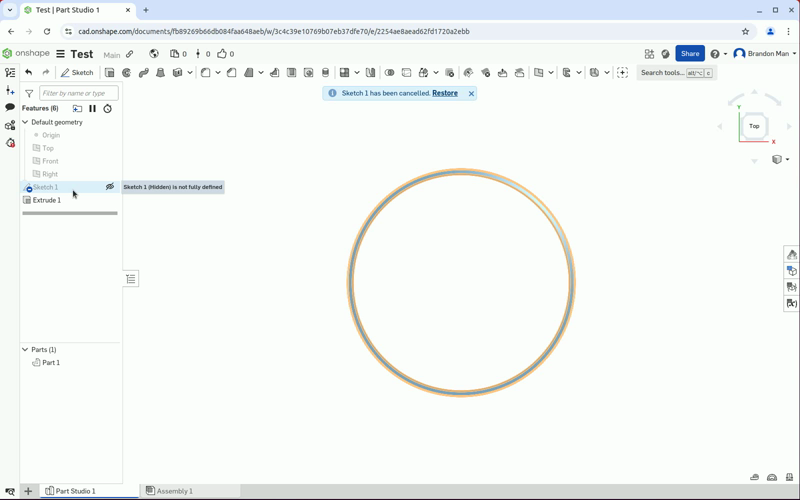
click(73, 189)
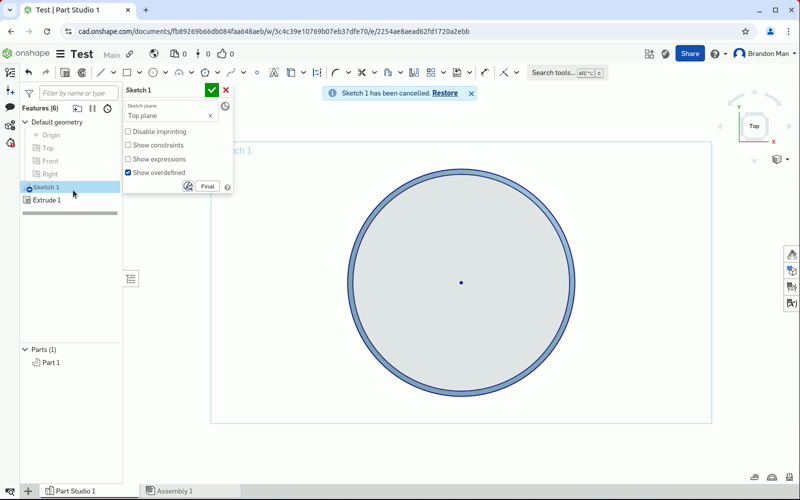
mouse_move(229, 92)
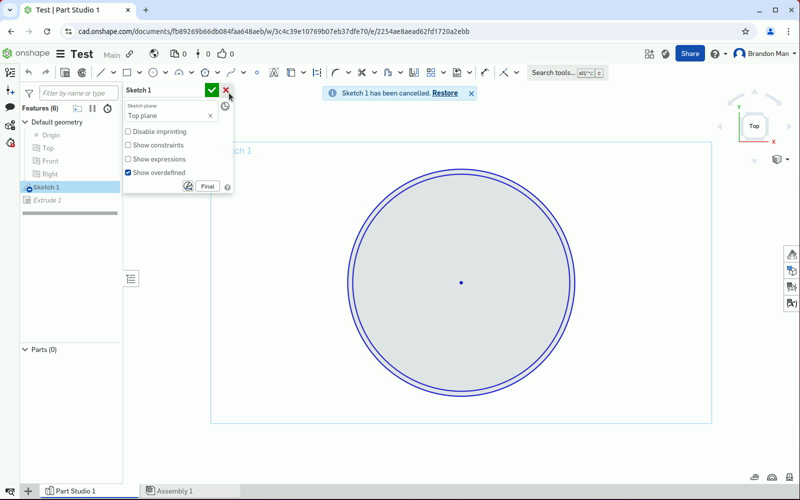
click(229, 92)
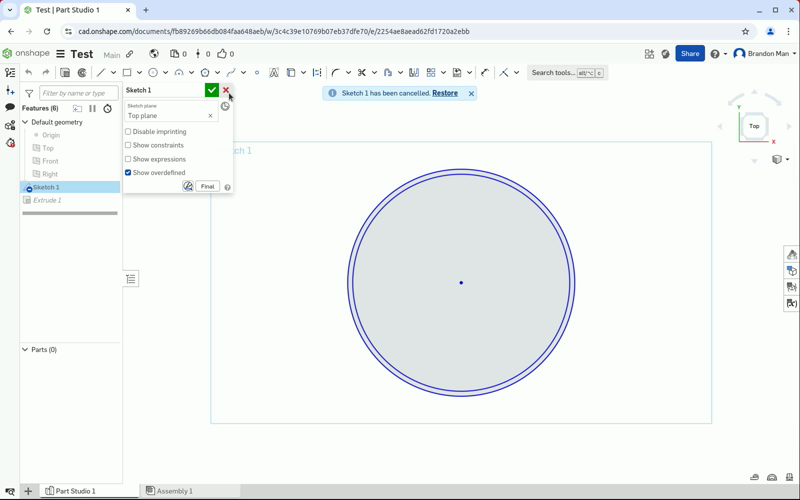
key(shift+s)
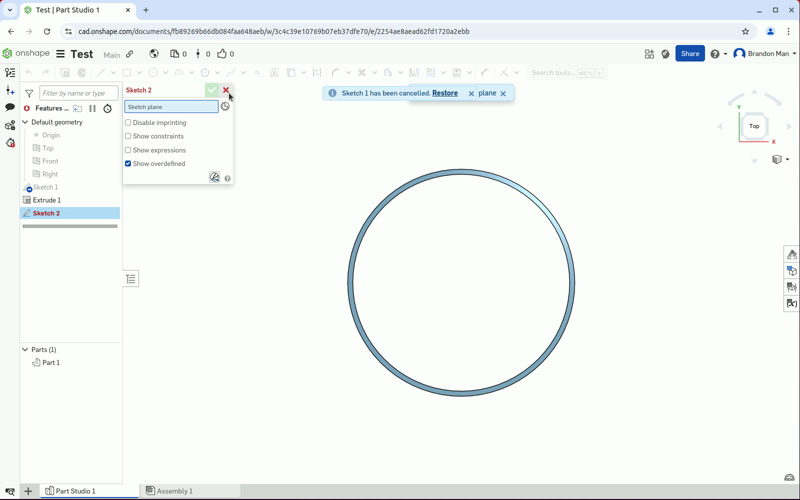
mouse_move(73, 150)
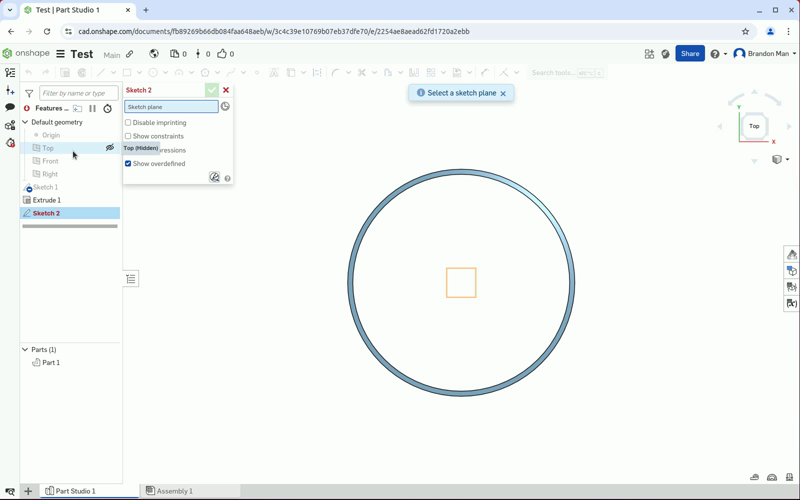
click(73, 150)
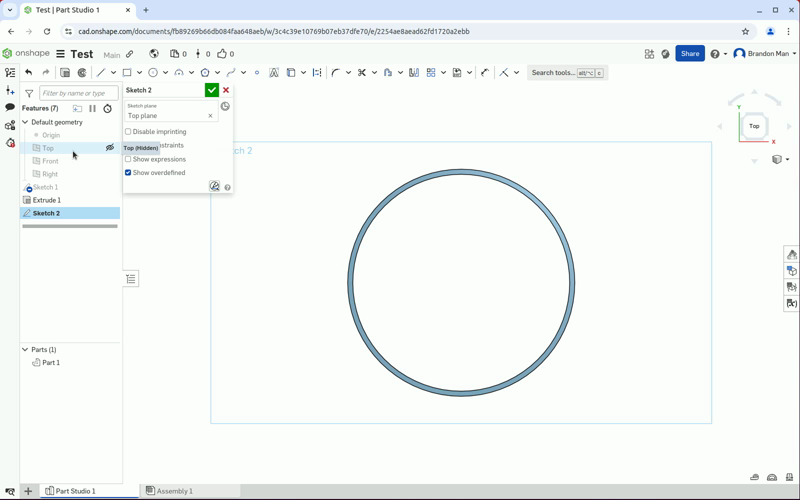
mouse_move(73, 352)
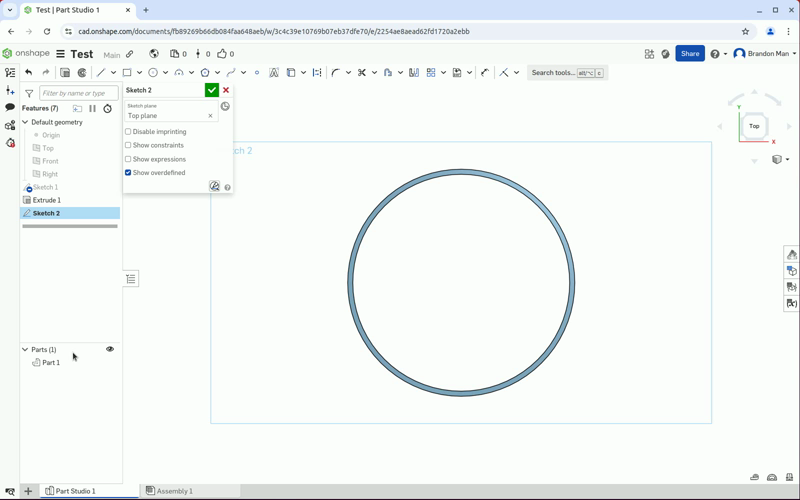
key(y)
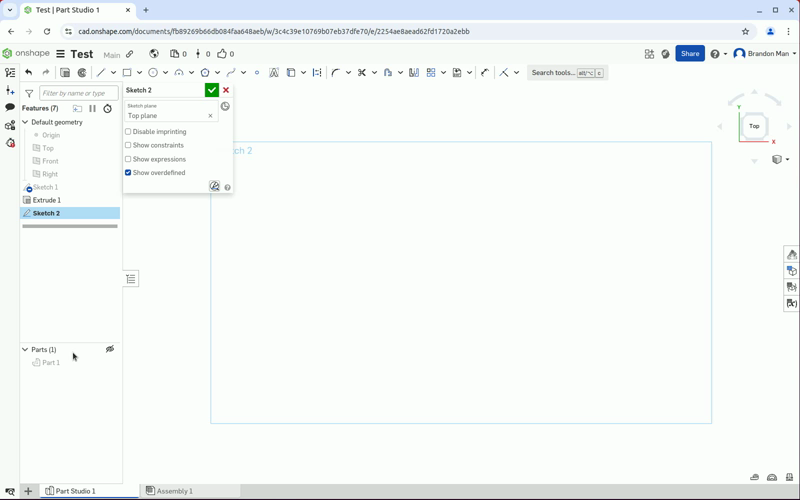
key(c)
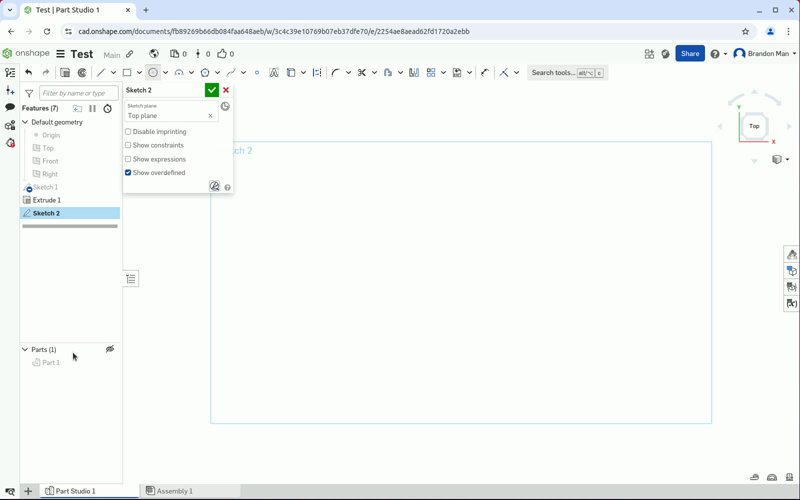
key_down(shift)
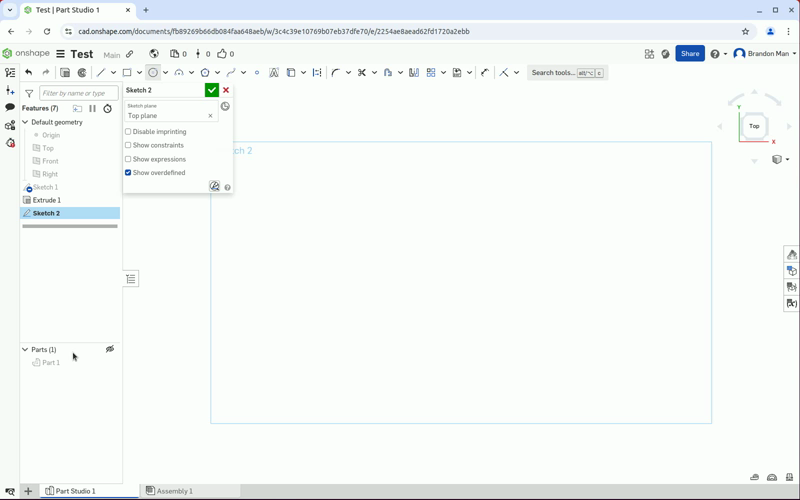
mouse_move(461, 282)
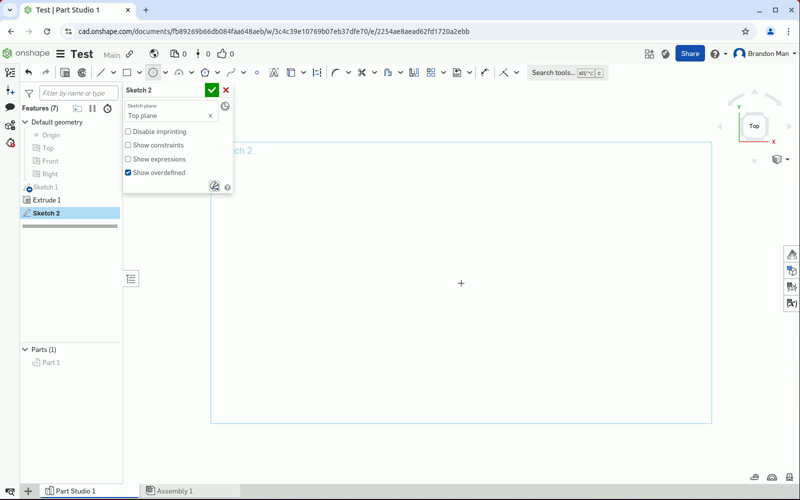
click(461, 282)
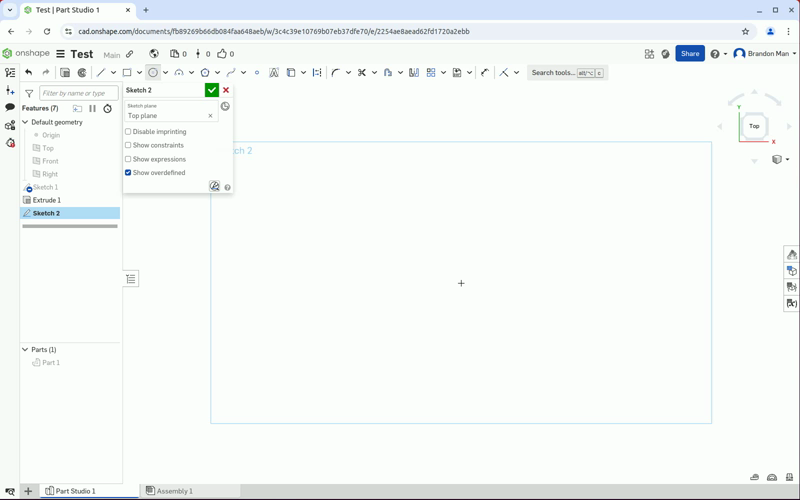
key_up(shift)
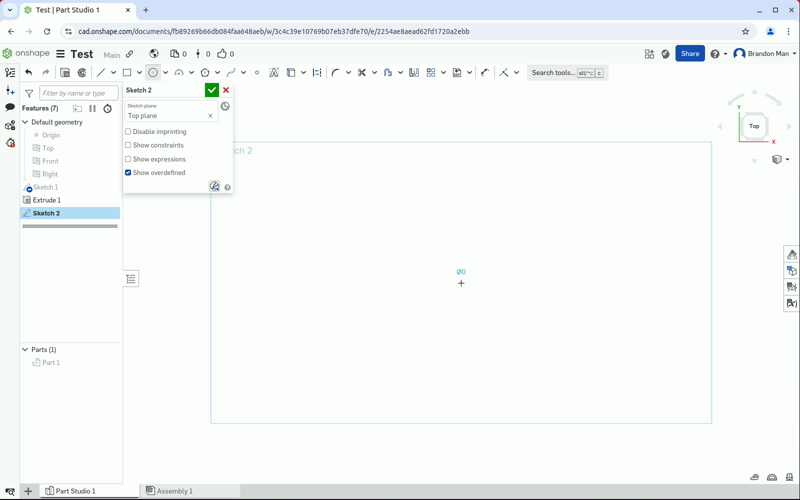
mouse_move(569, 282)
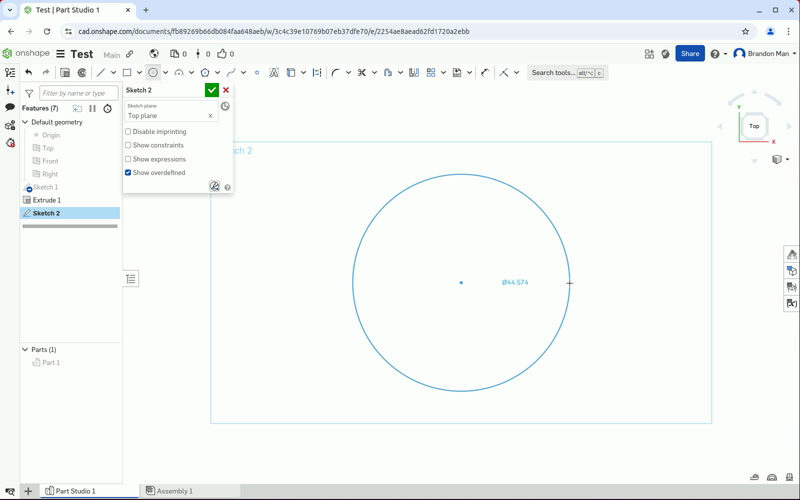
click(569, 282)
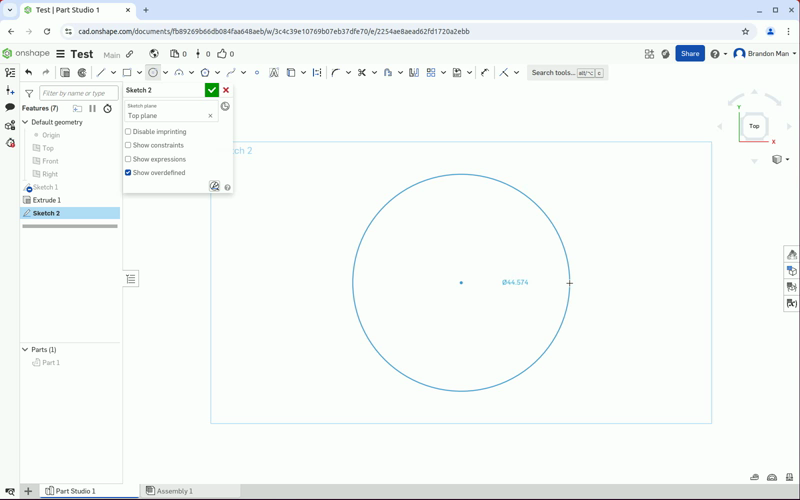
key(esc)
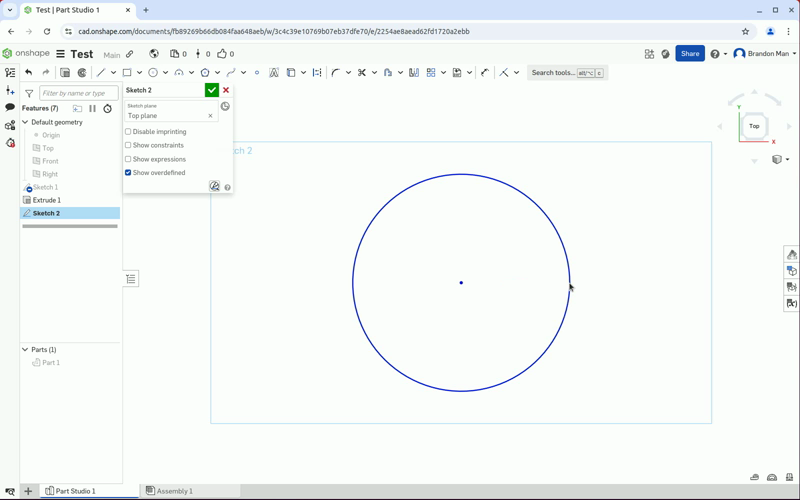
mouse_move(408, 257)
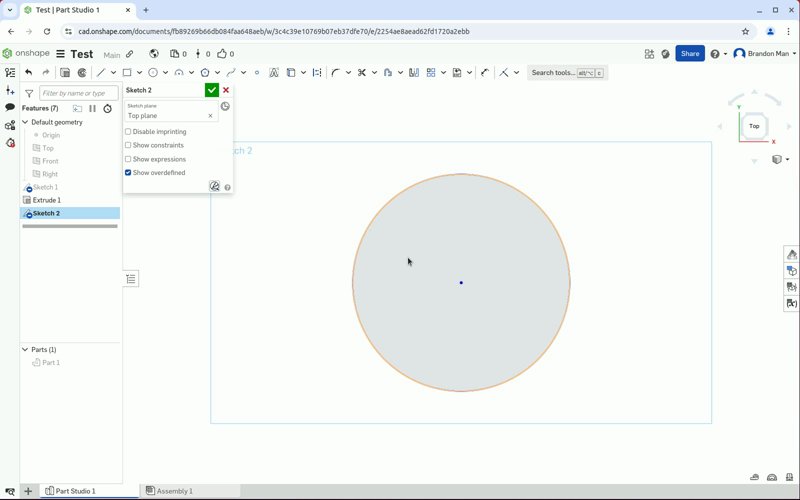
click(408, 257)
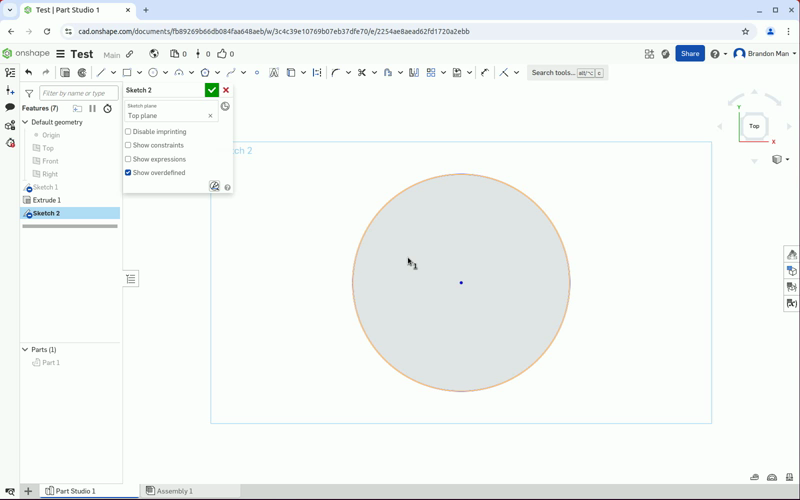
mouse_move(73, 352)
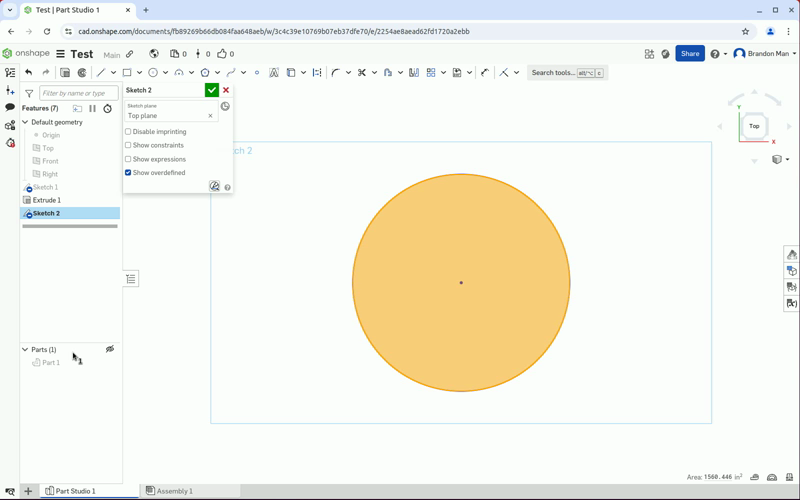
key(shift+y)
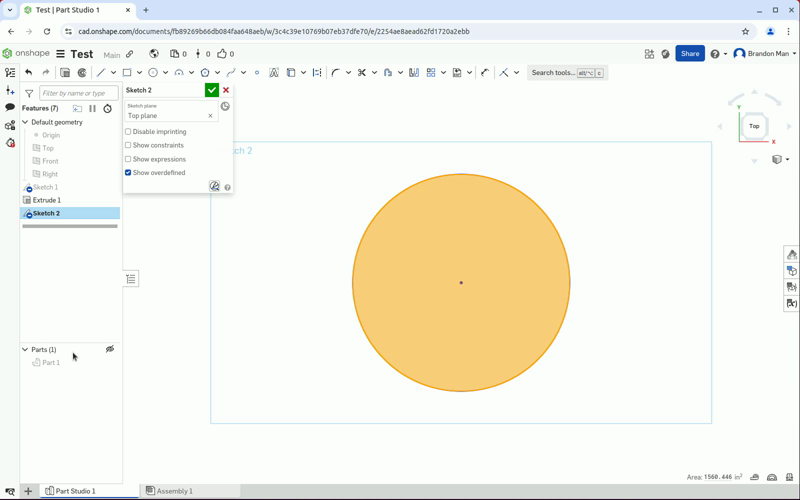
key(shift+e)
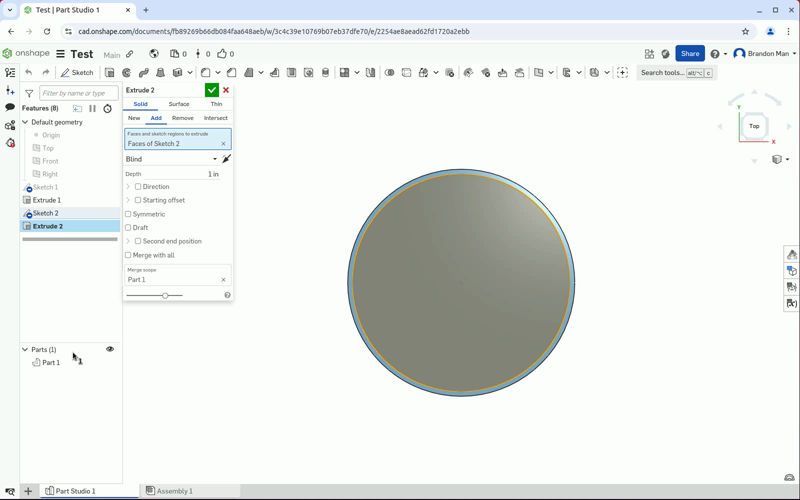
mouse_move(143, 106)
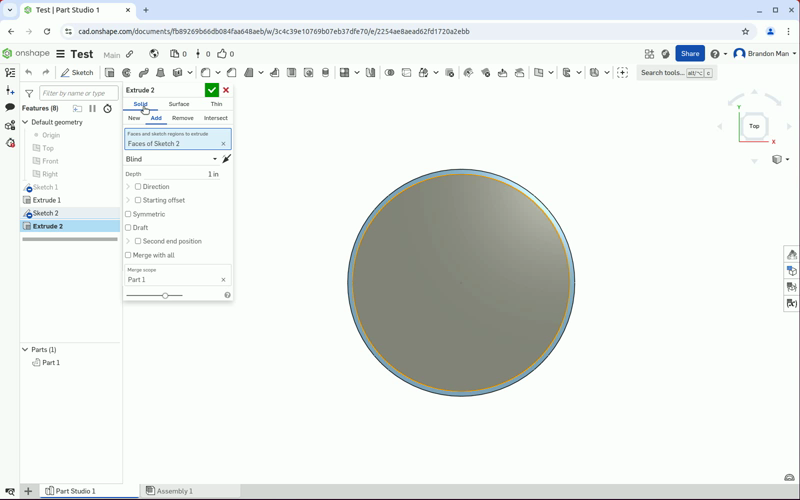
click(143, 106)
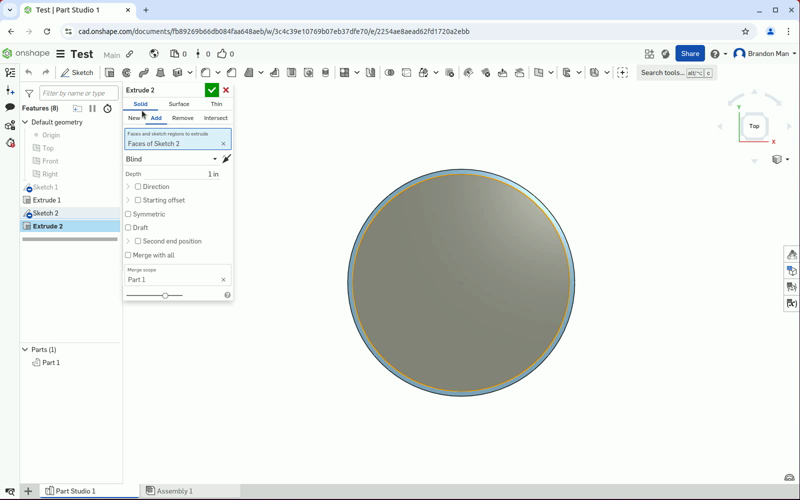
mouse_move(137, 120)
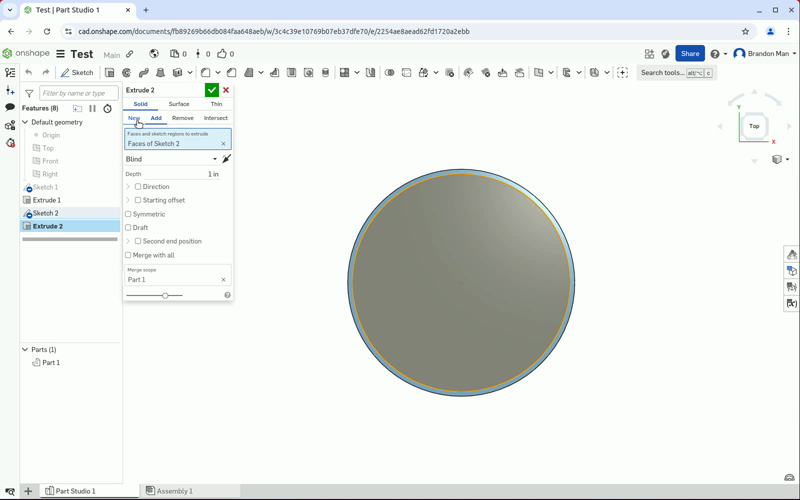
click(137, 120)
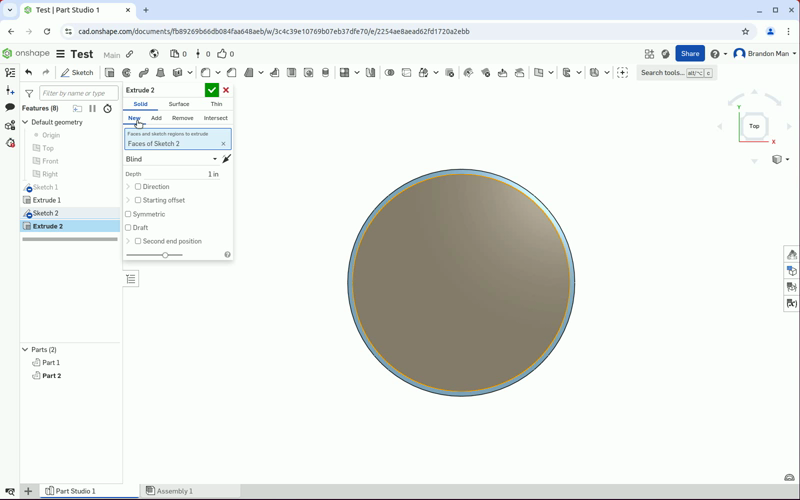
key(tab, 4)
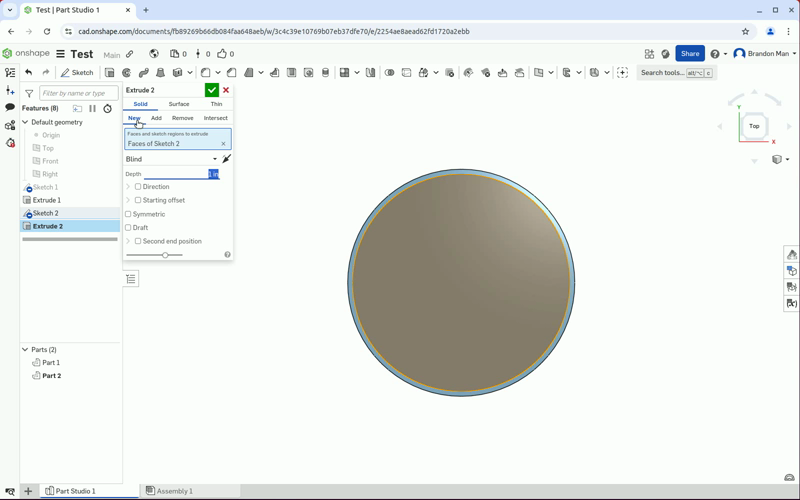
text(1.685)
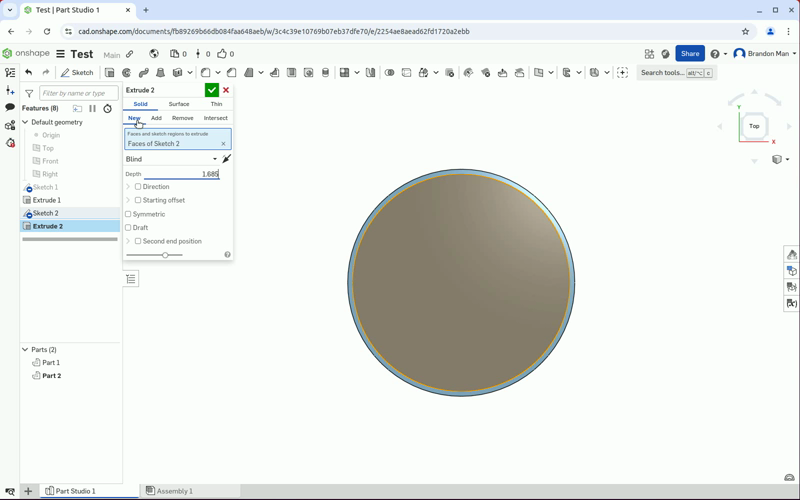
key(enter)
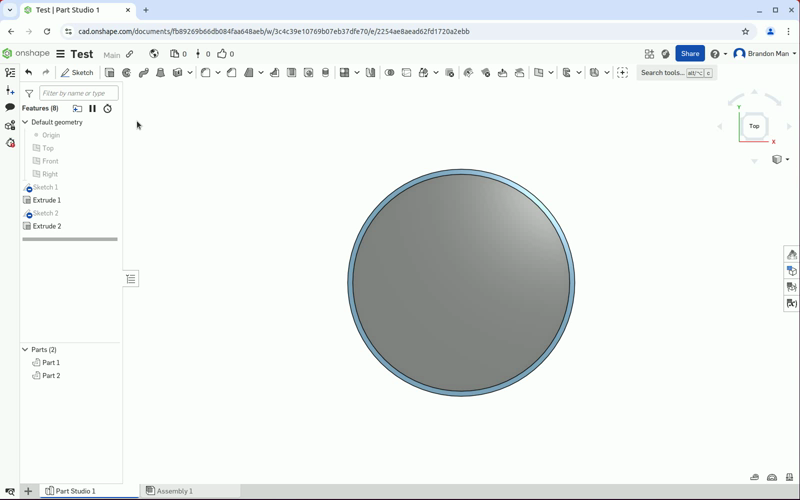
key(shift+h)
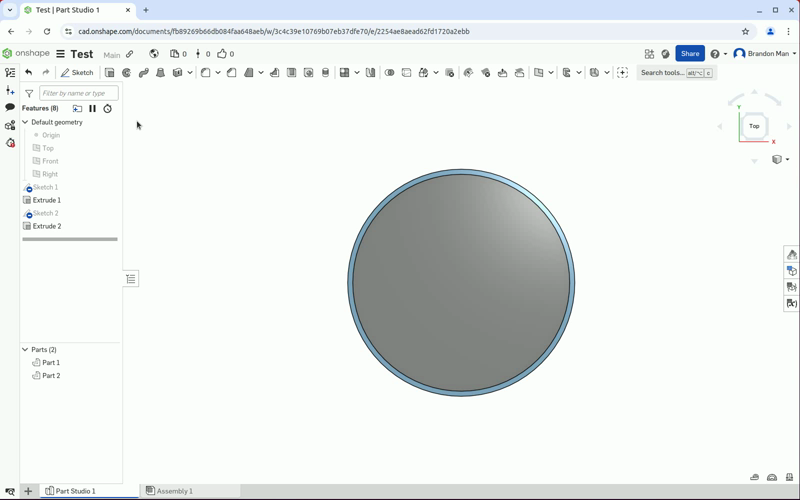
key(shift+h)
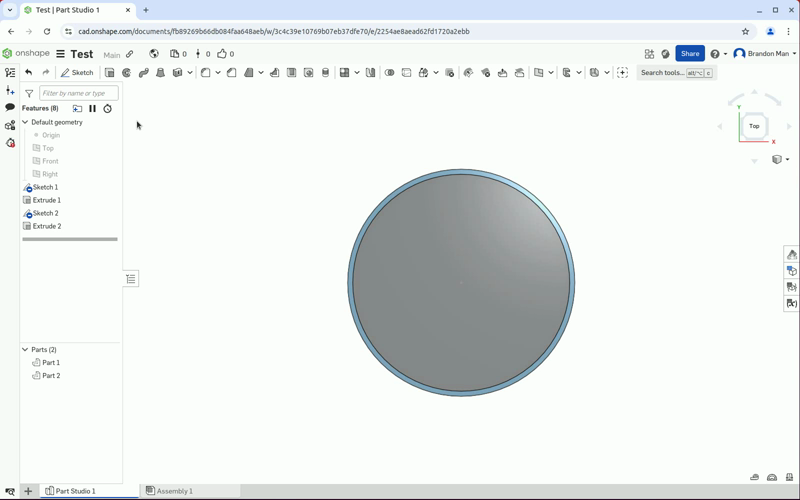
key(shift+7)
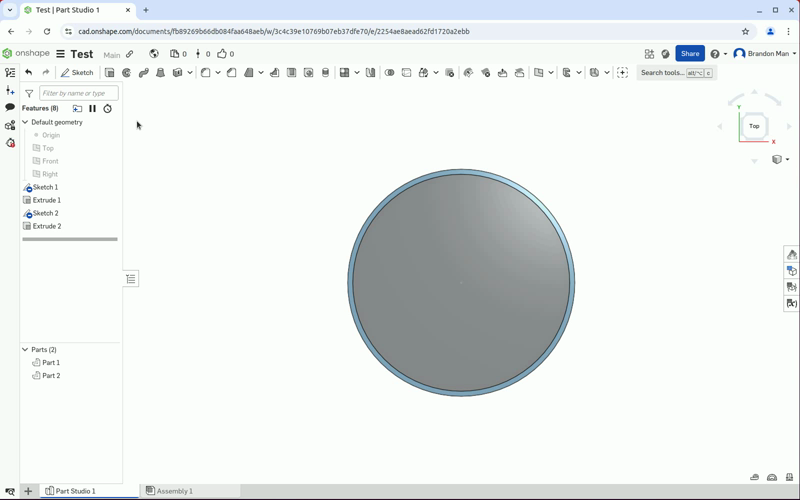
key(up, 3)
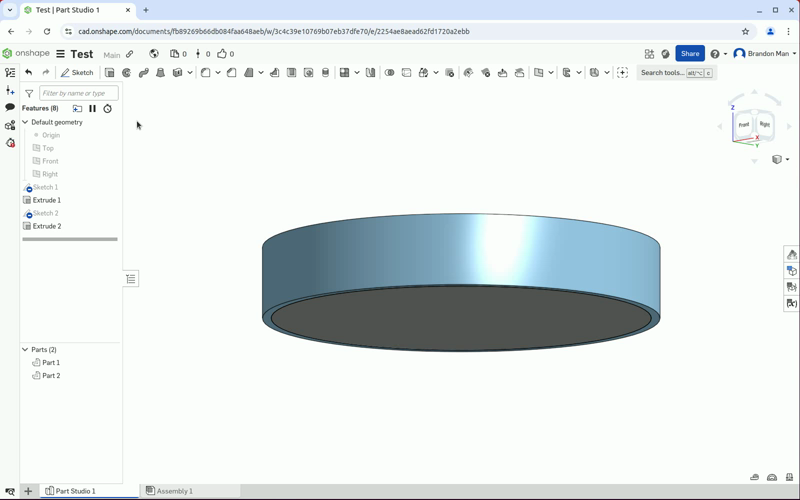
key(left, 3)
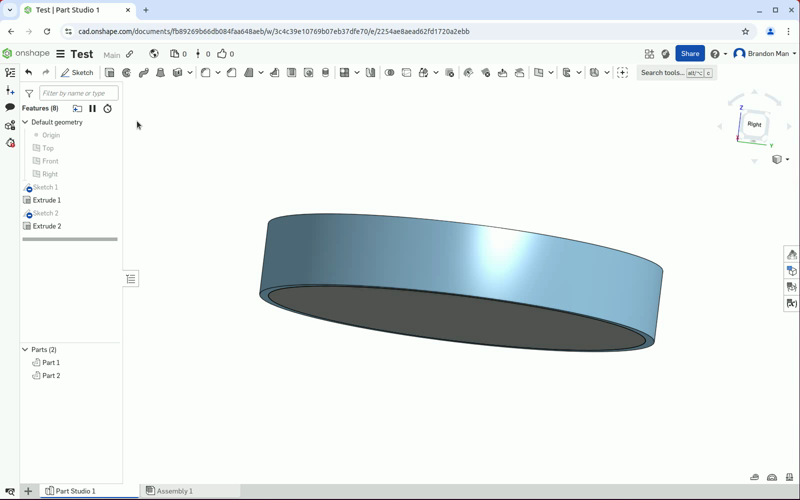
key(right, 3)
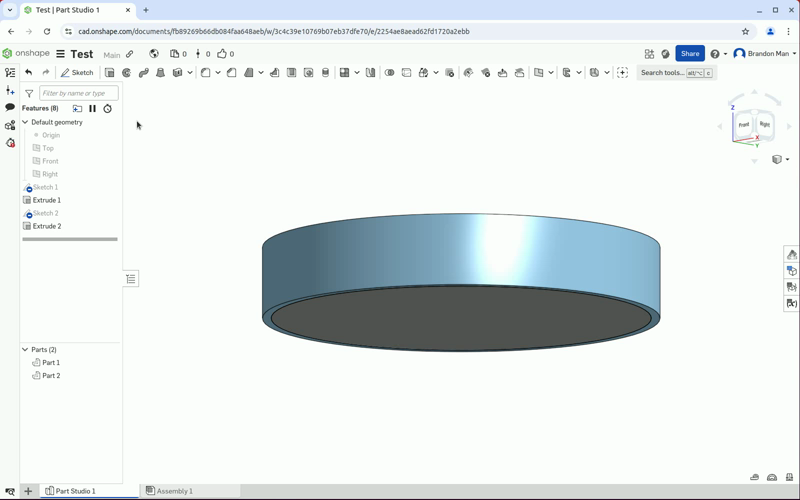
key(down, 3)
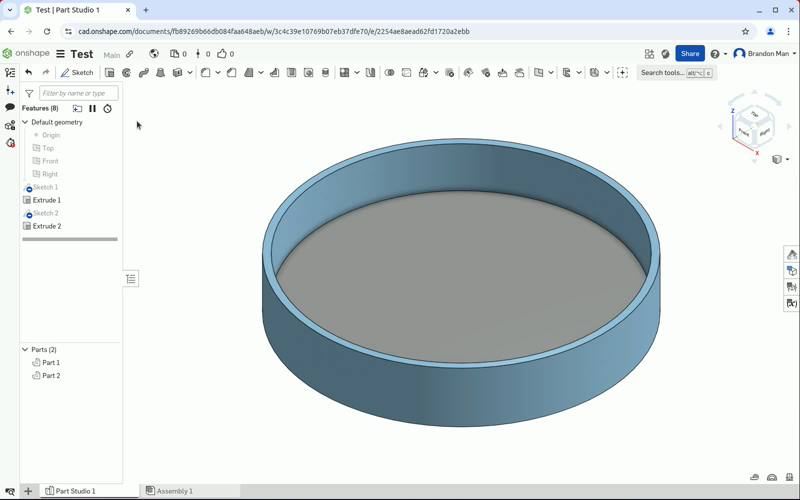
mouse_move(73, 189)
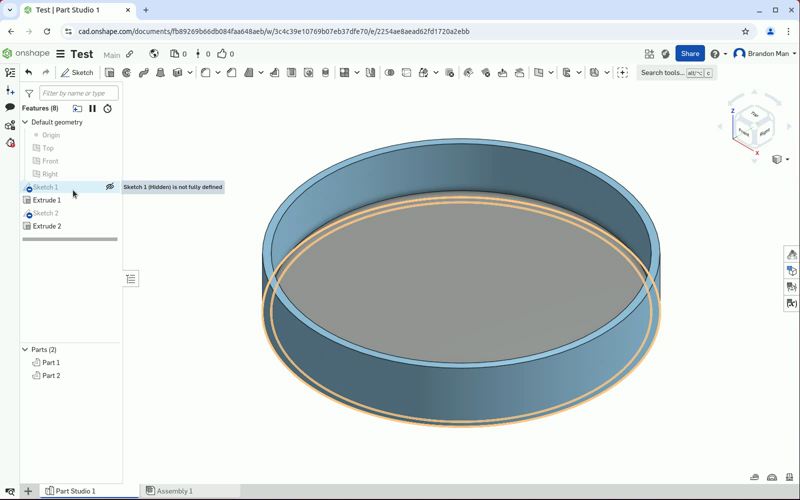
click(73, 189)